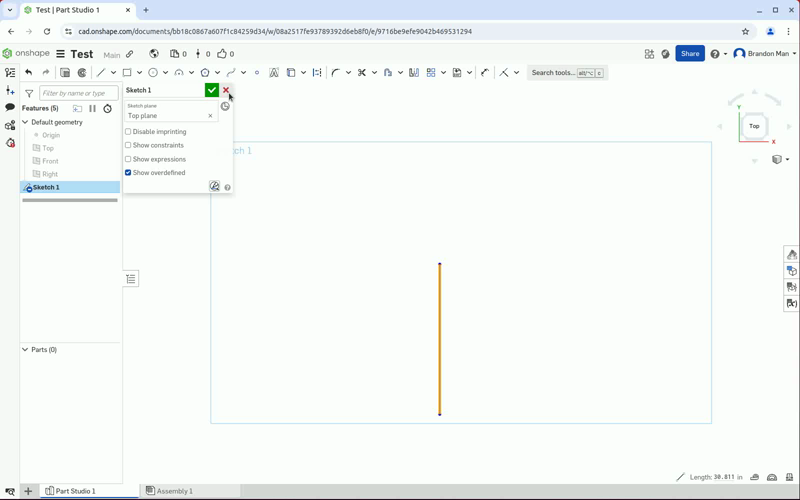
key(shift+h)
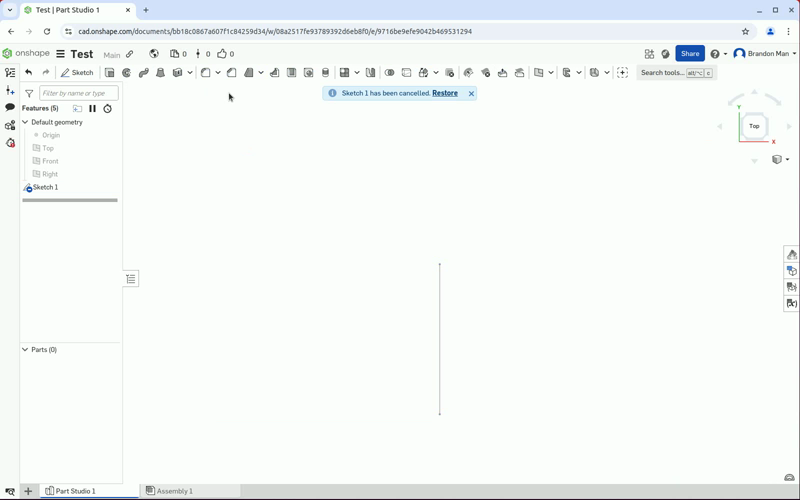
key(shift+s)
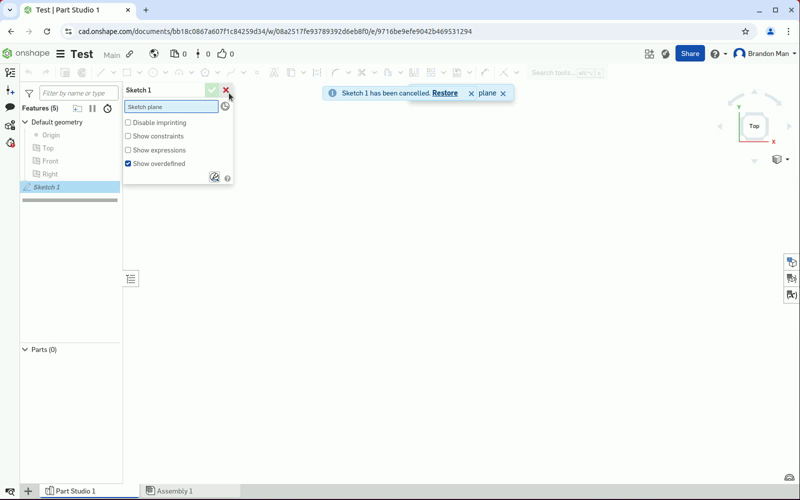
mouse_move(73, 150)
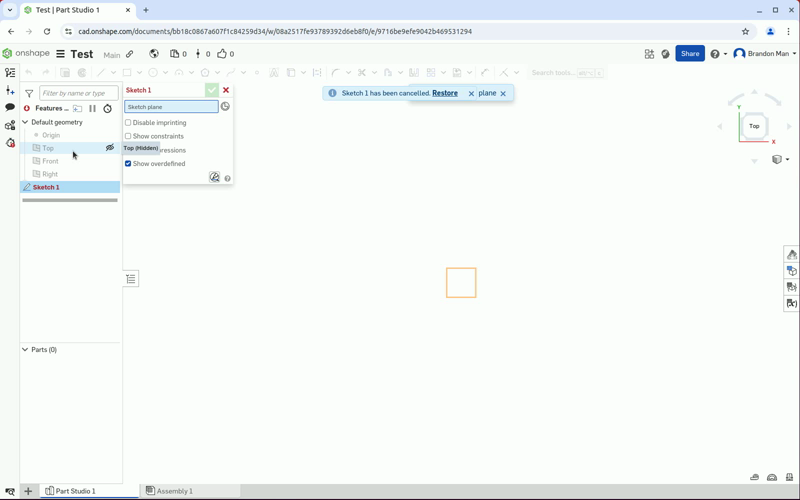
click(73, 150)
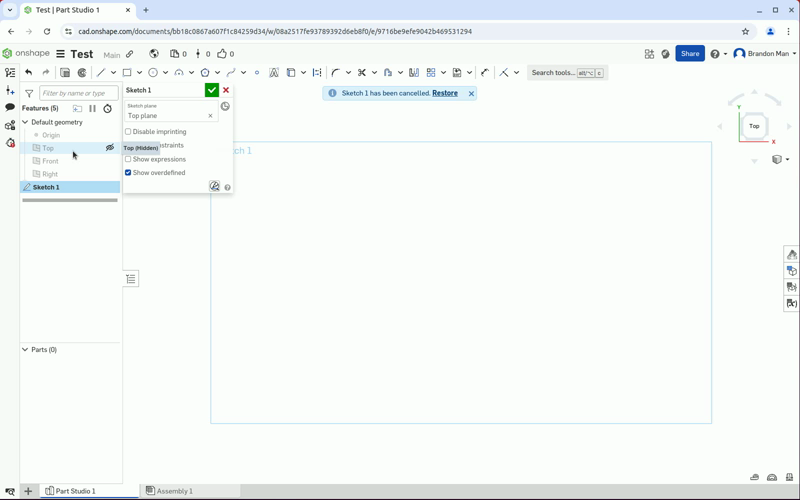
mouse_move(73, 352)
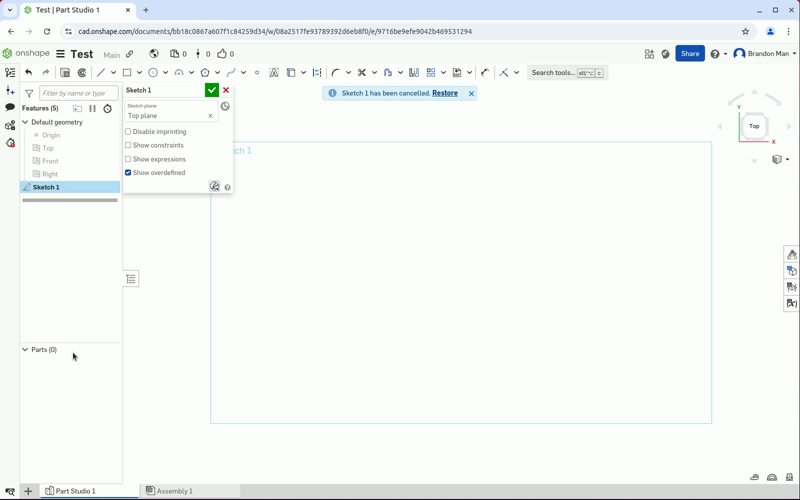
key(y)
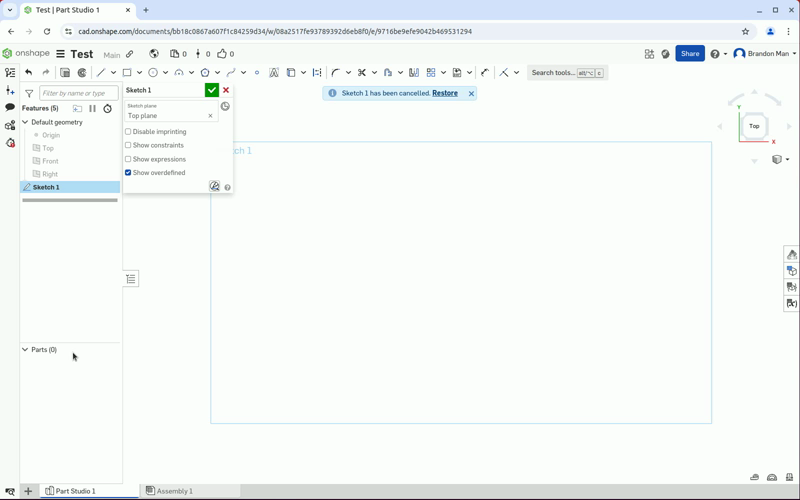
key(c)
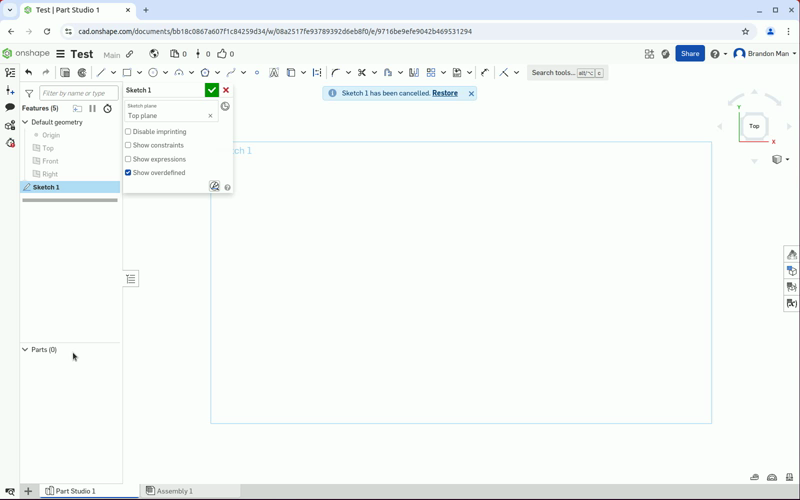
key_down(shift)
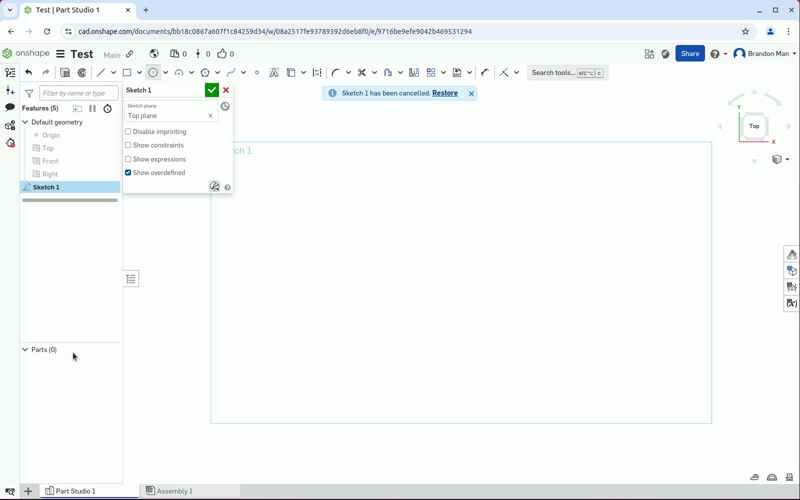
mouse_move(461, 282)
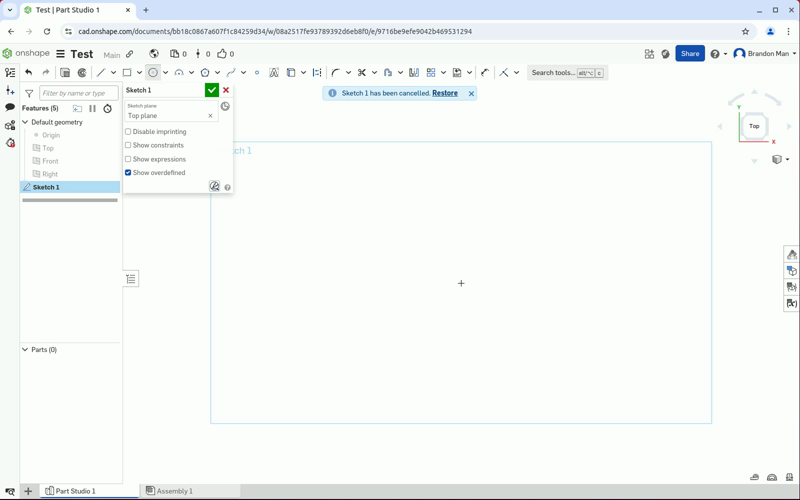
click(461, 282)
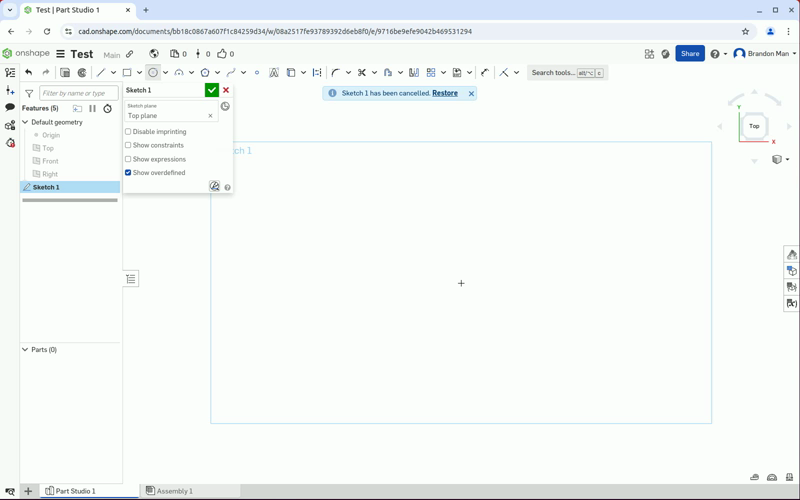
key_up(shift)
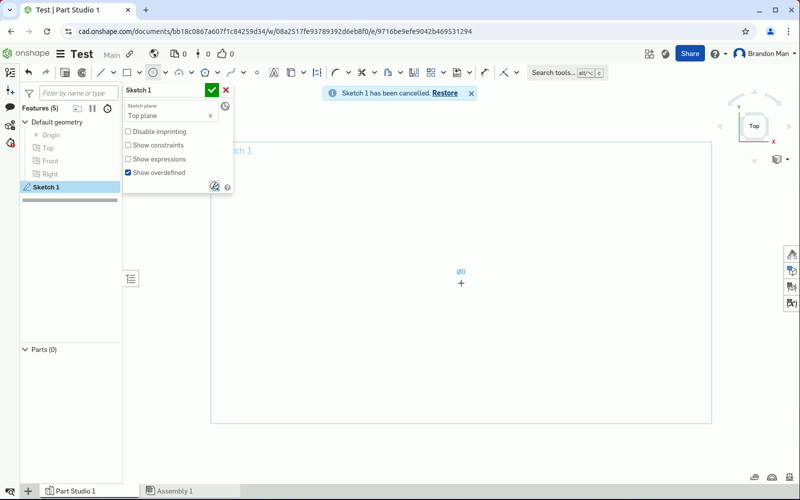
mouse_move(574, 282)
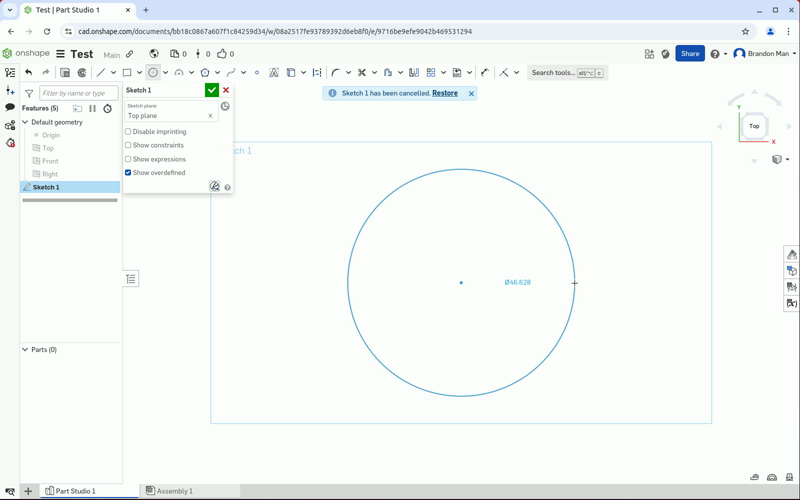
click(574, 282)
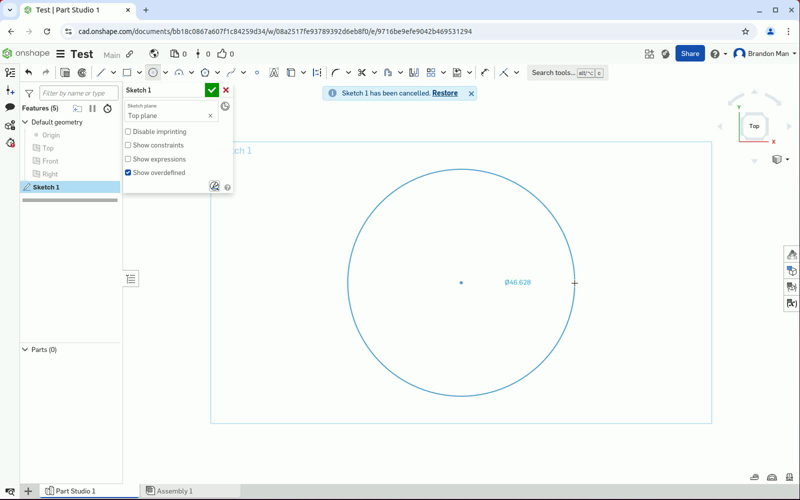
key(esc)
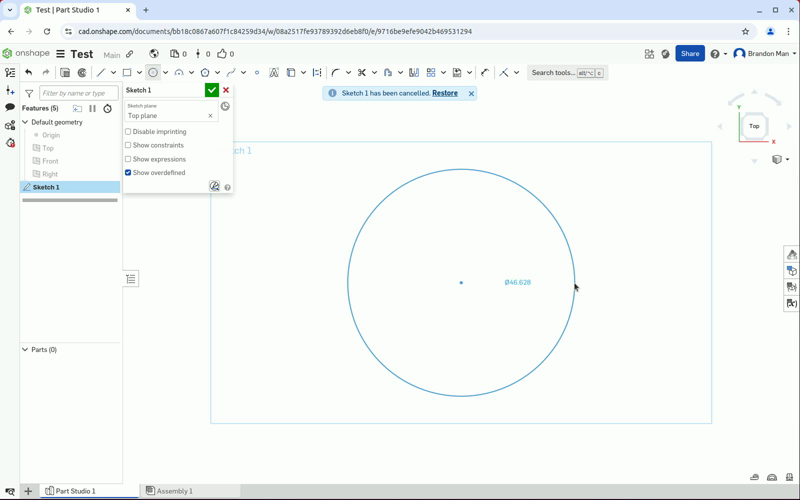
mouse_move(465, 278)
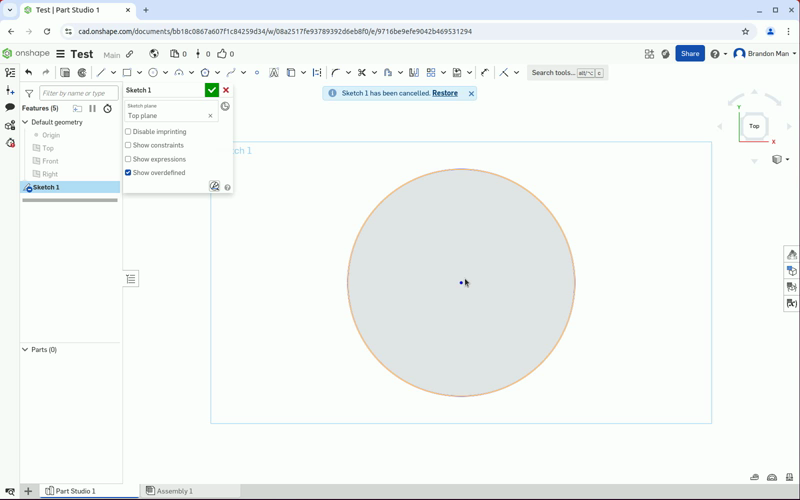
click(465, 278)
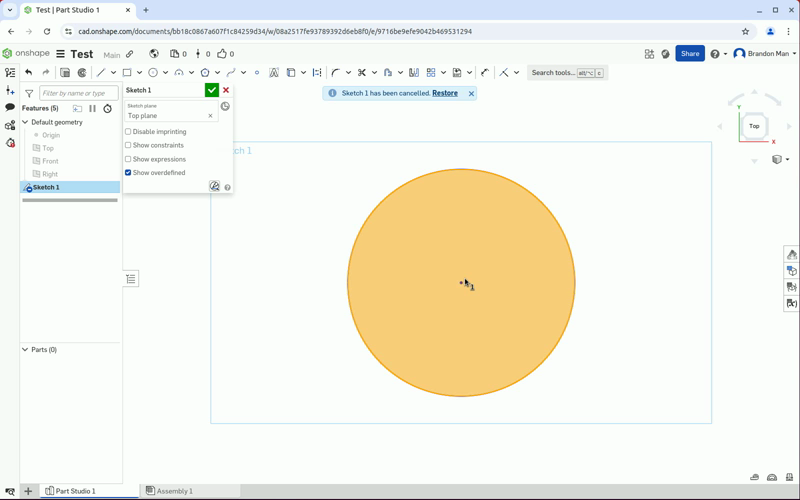
mouse_move(73, 352)
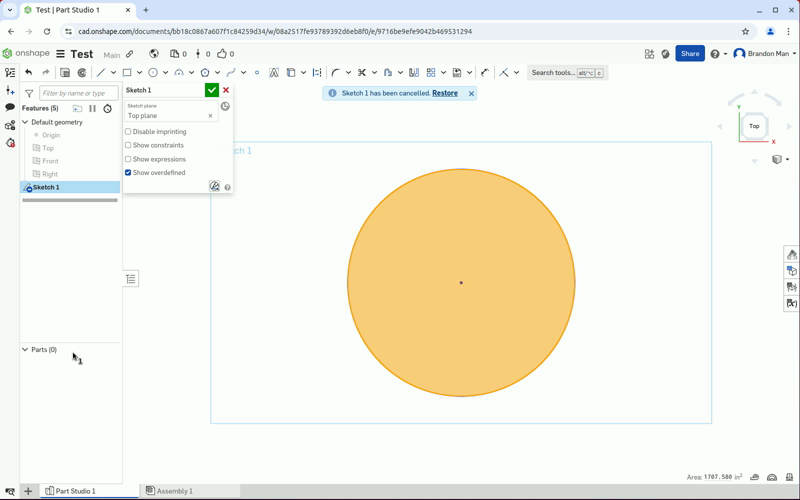
key(shift+y)
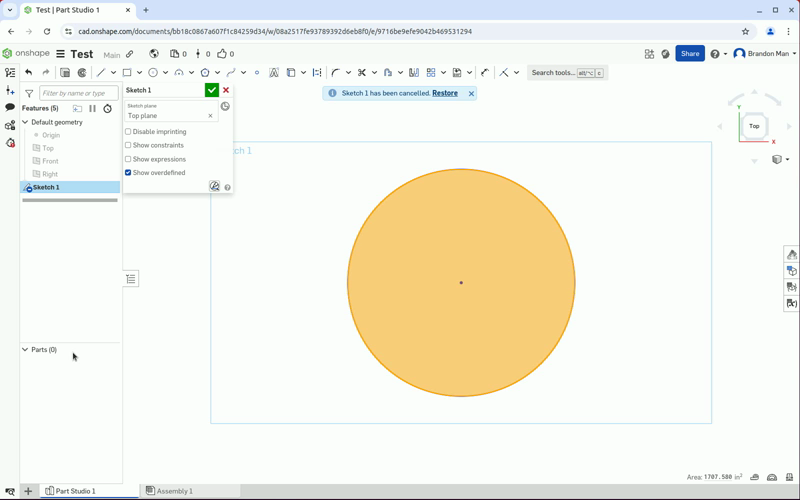
key(shift+e)
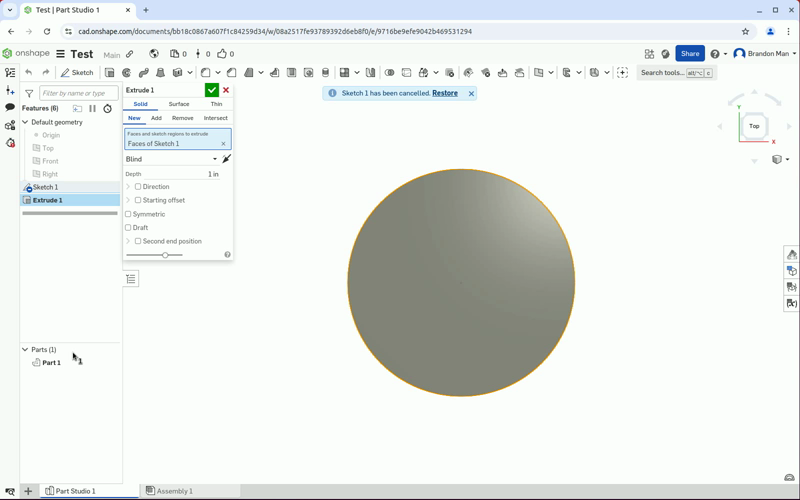
mouse_move(143, 106)
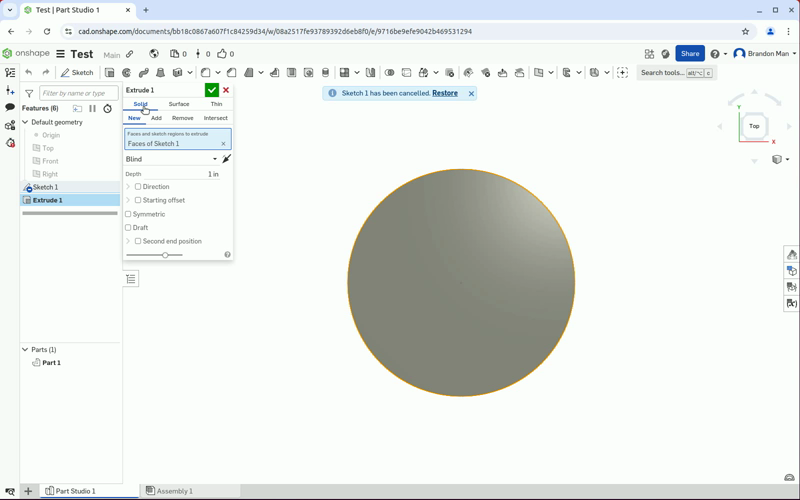
click(143, 106)
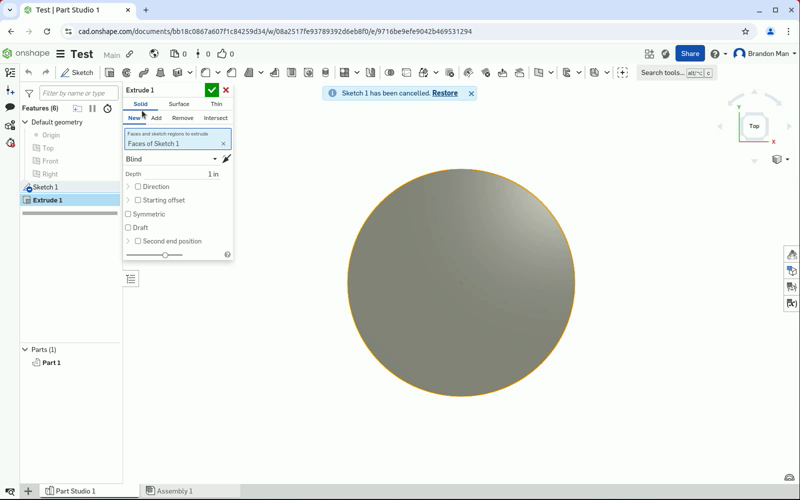
mouse_move(137, 120)
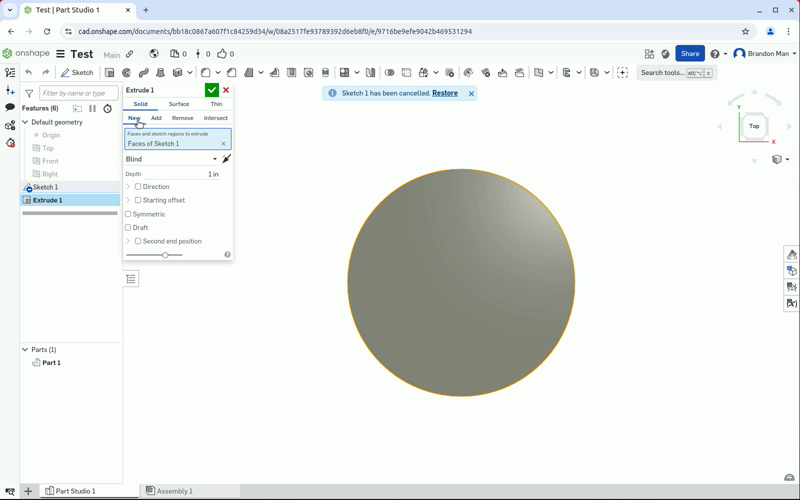
click(137, 120)
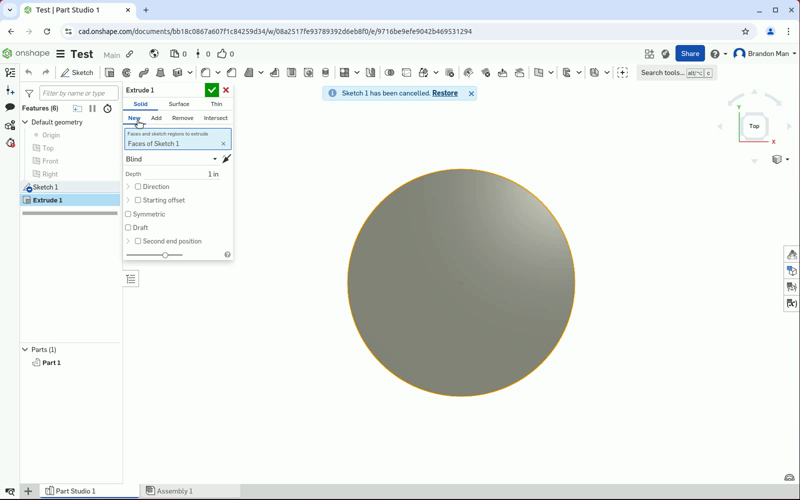
key(tab, 4)
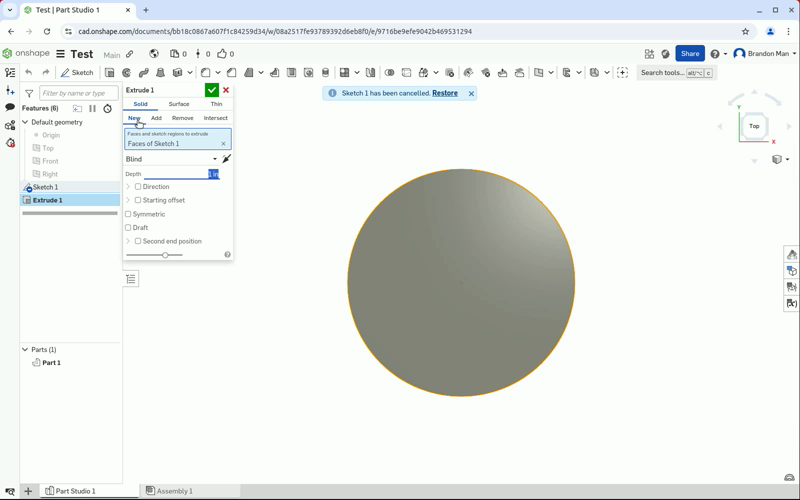
text(10.832)
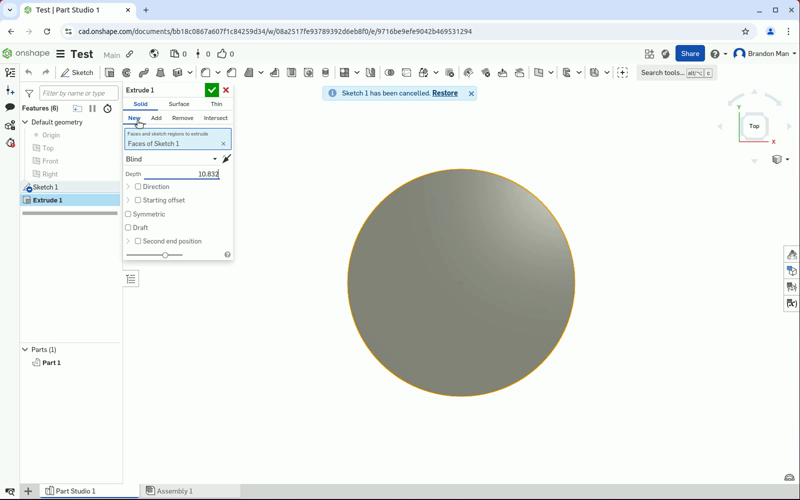
key(enter)
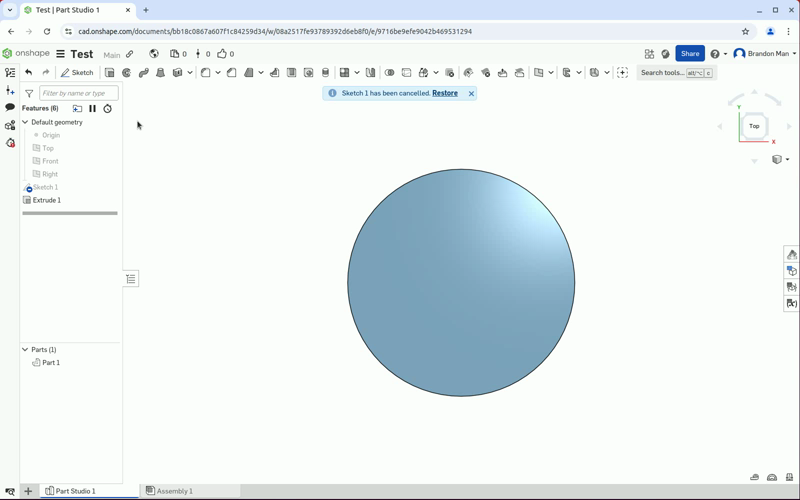
key(shift+h)
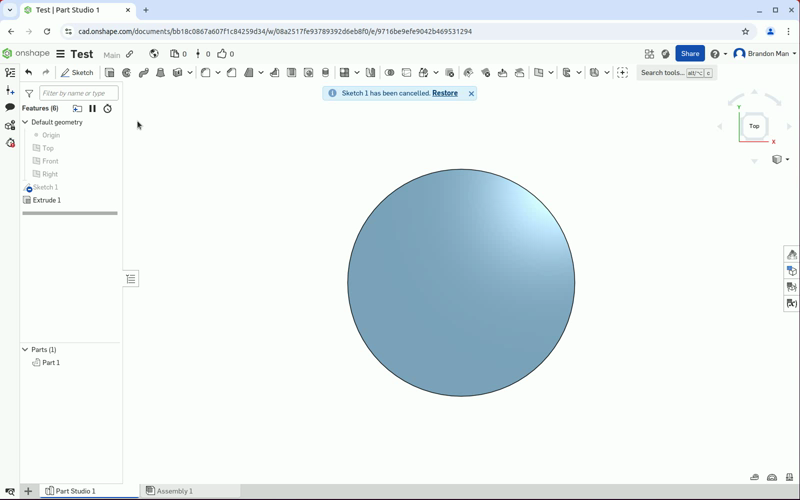
key(shift+h)
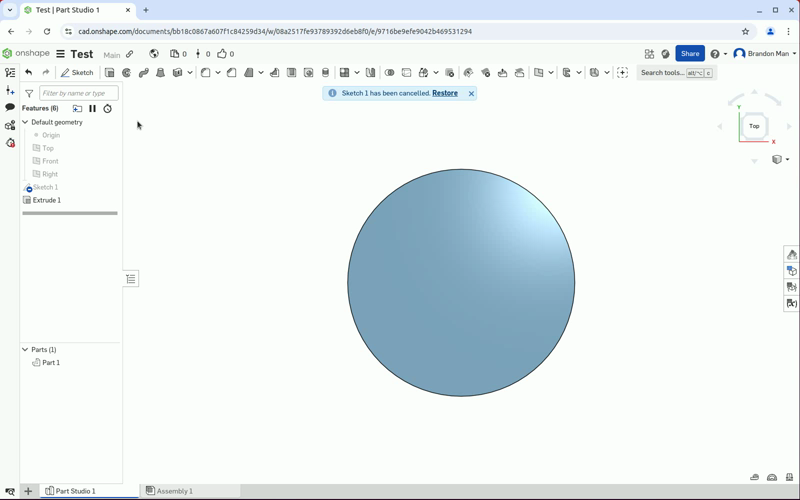
mouse_move(73, 189)
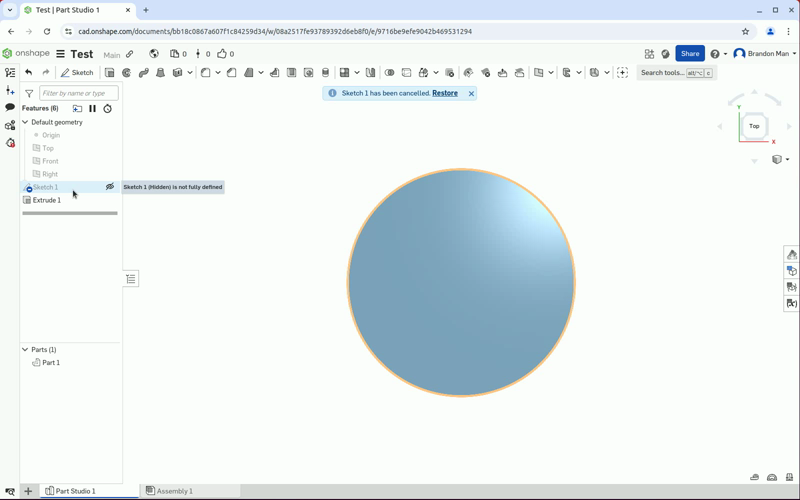
click(73, 189)
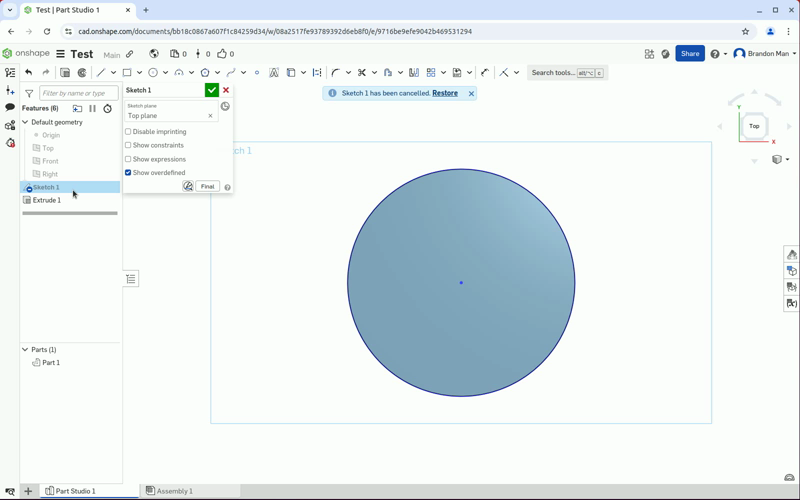
mouse_move(229, 92)
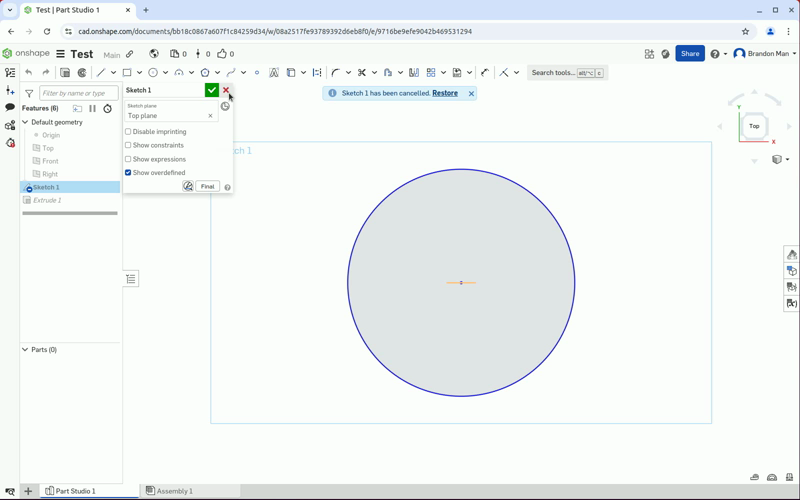
click(229, 92)
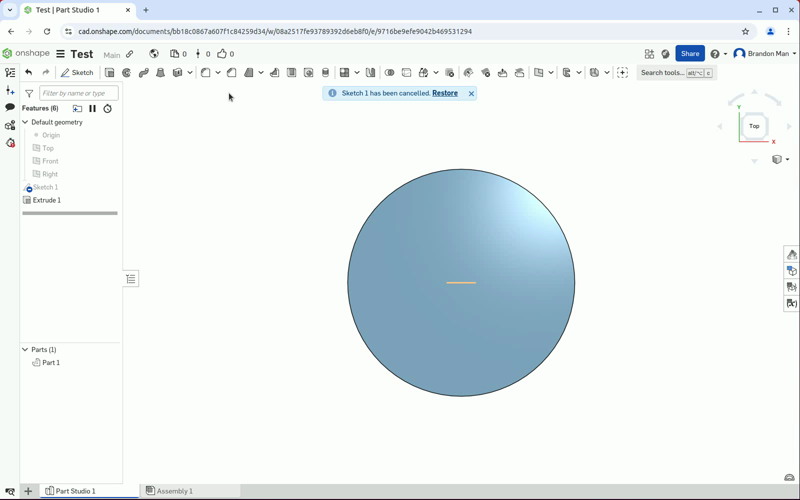
mouse_move(541, 75)
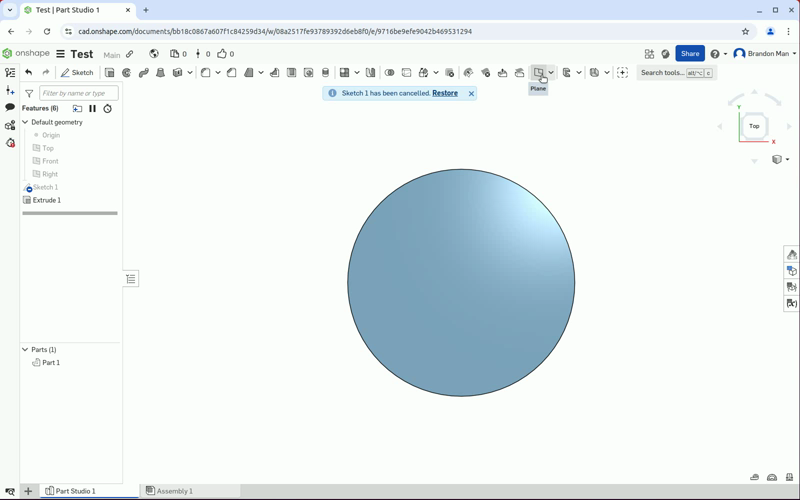
click(541, 75)
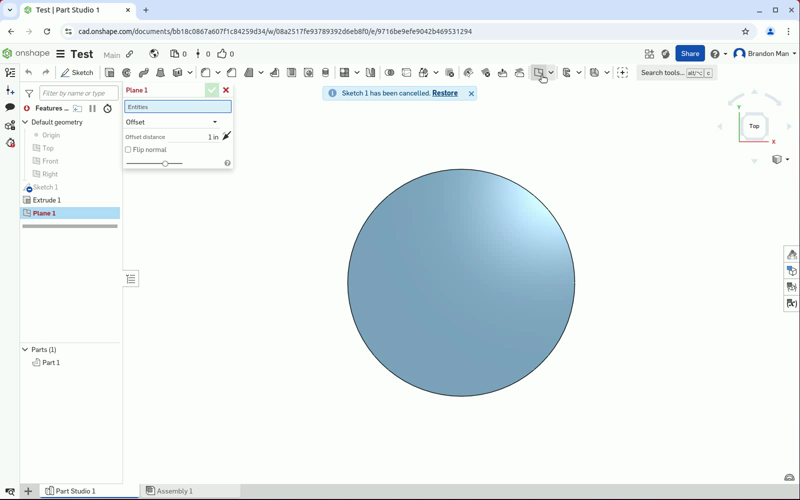
mouse_move(73, 150)
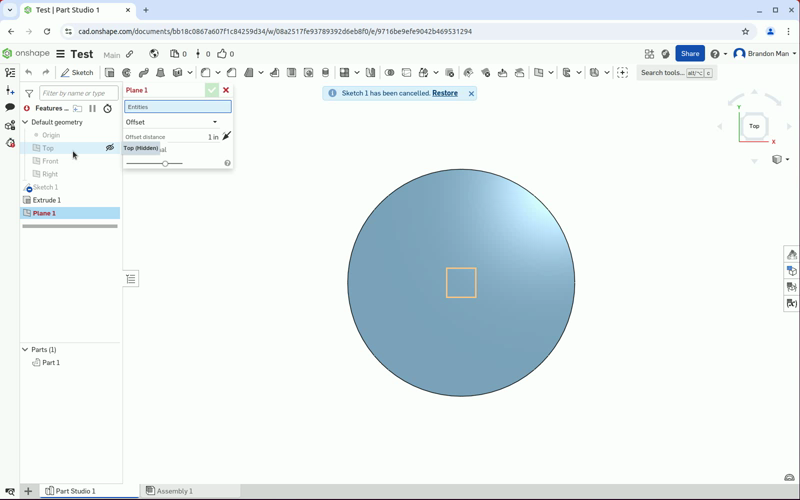
click(73, 150)
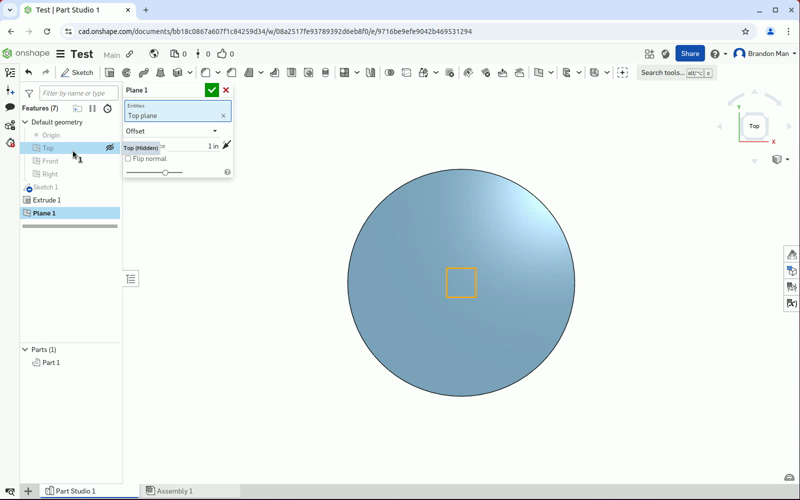
key(tab, 2)
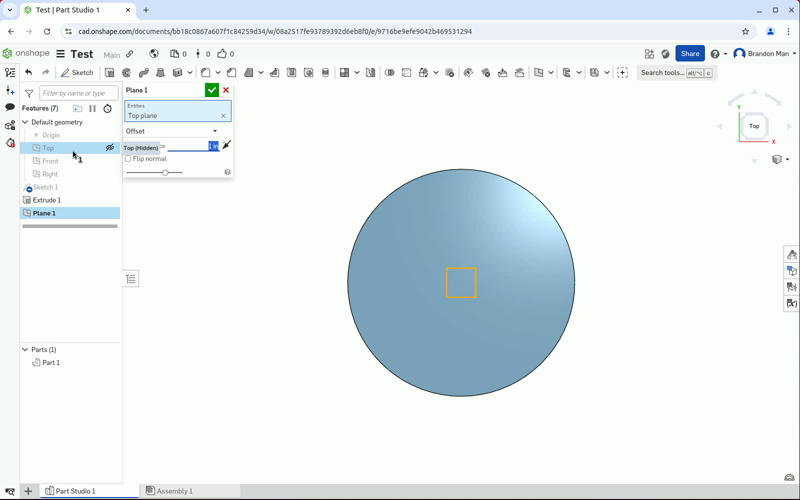
text(10.845)
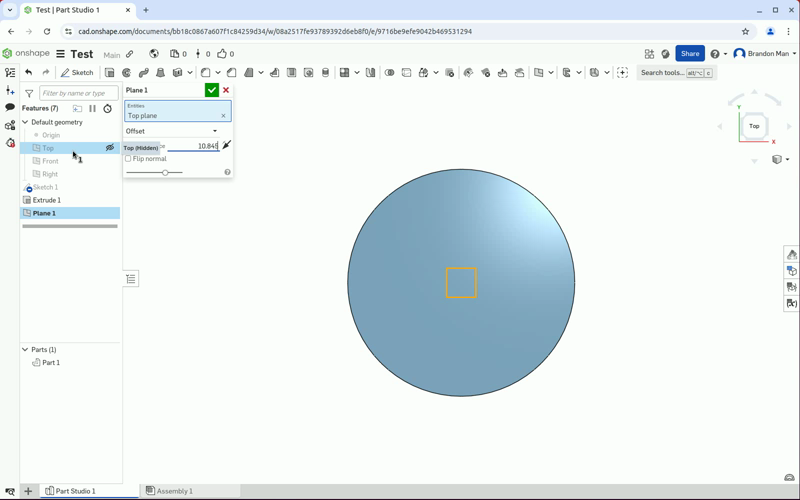
key(enter, 2)
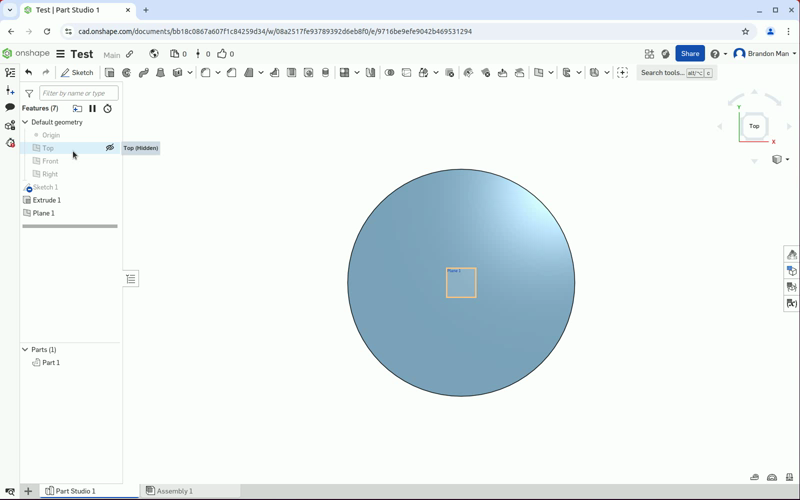
key(shift+s)
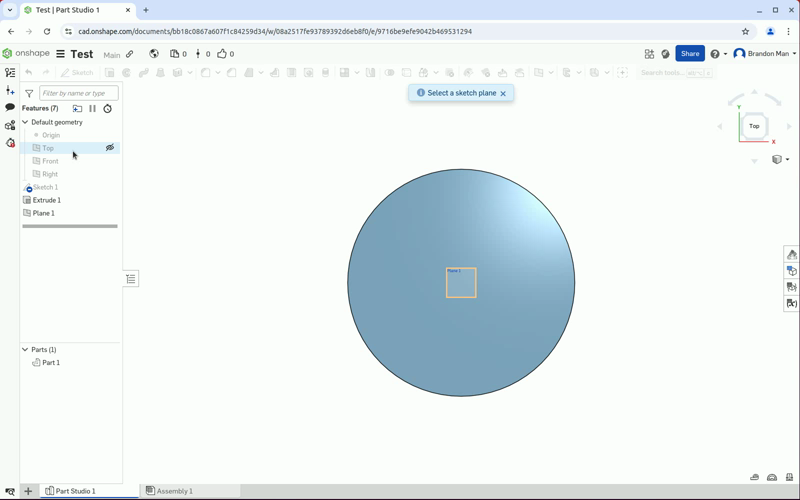
mouse_move(73, 215)
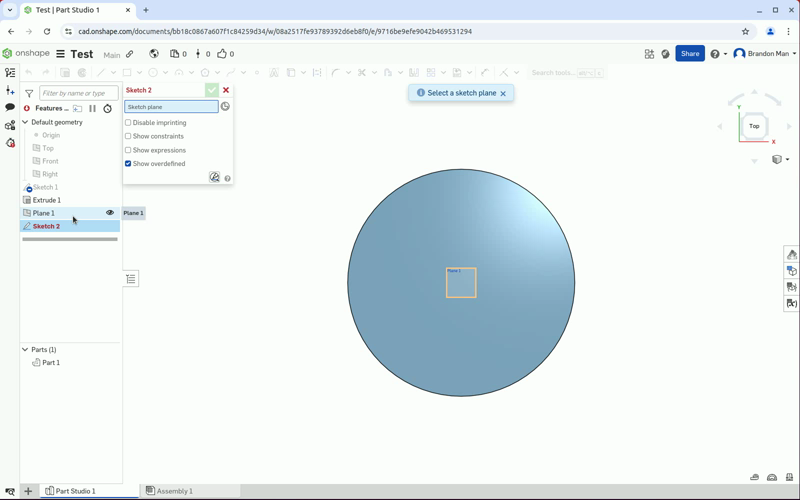
click(73, 215)
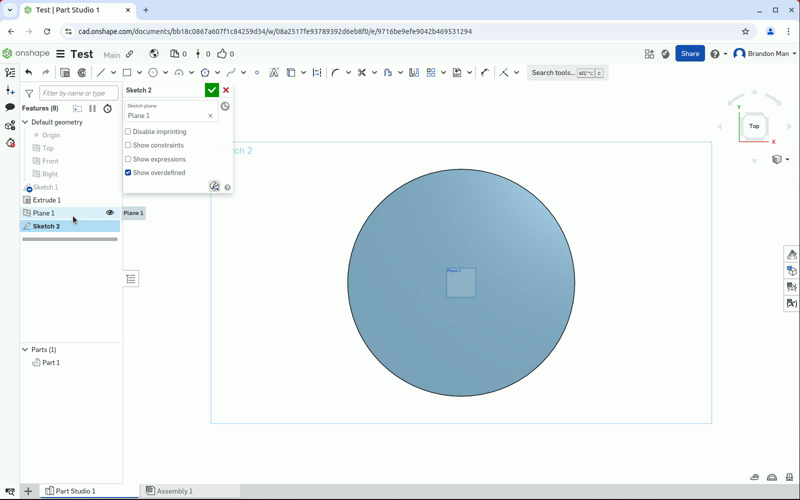
mouse_move(73, 352)
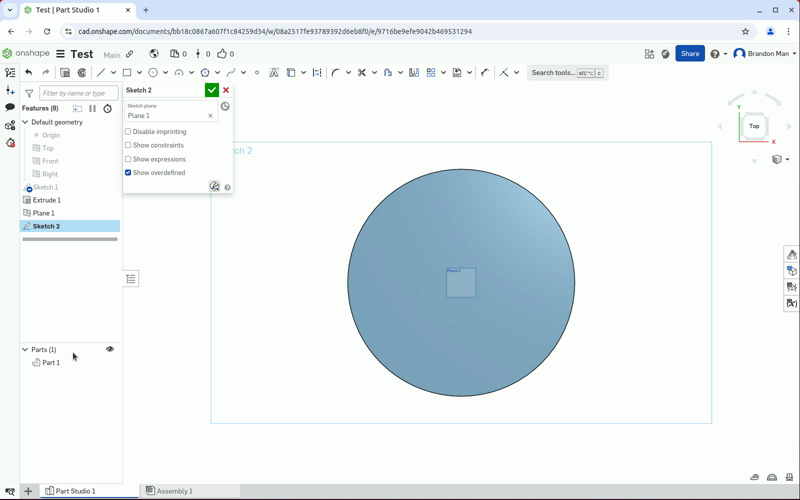
key(y)
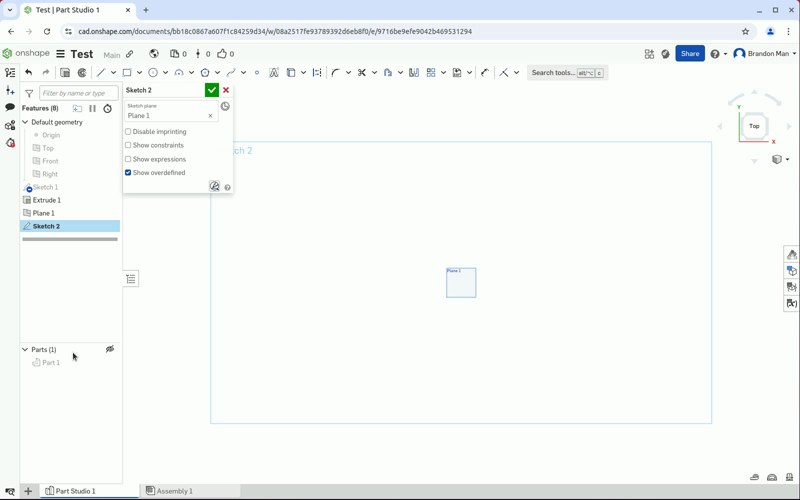
key(c)
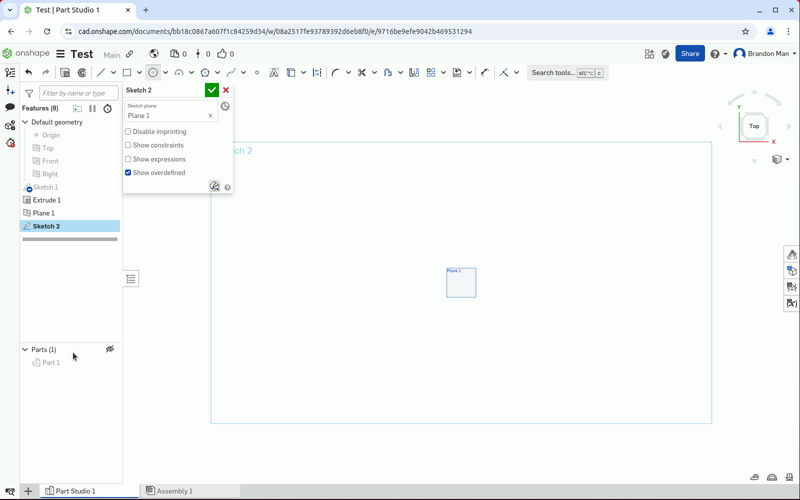
key_down(shift)
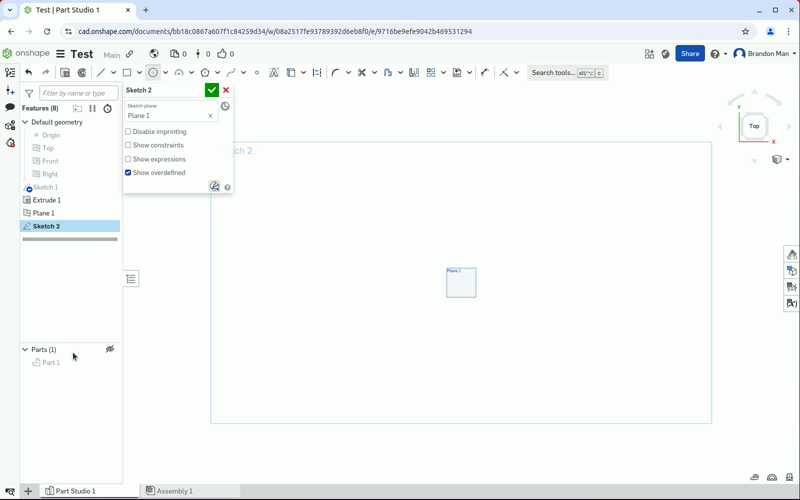
mouse_move(460, 282)
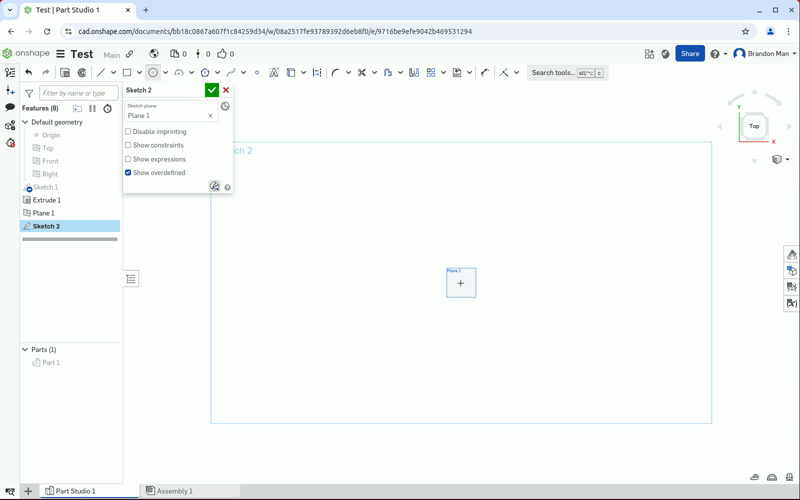
click(460, 282)
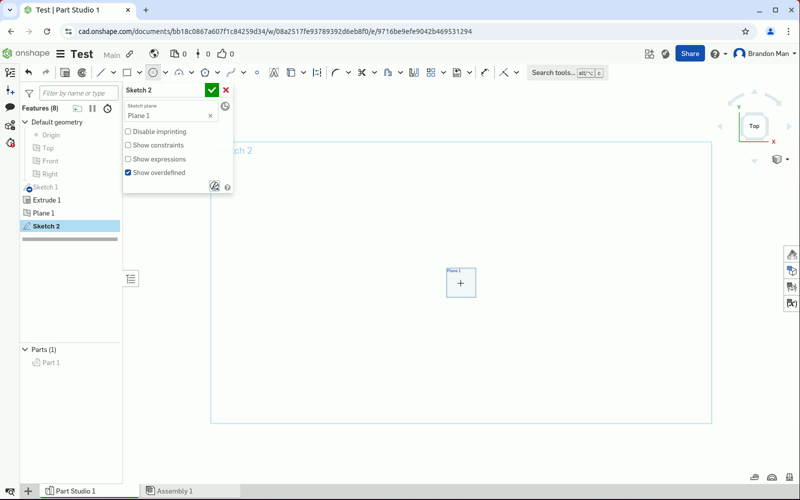
key_up(shift)
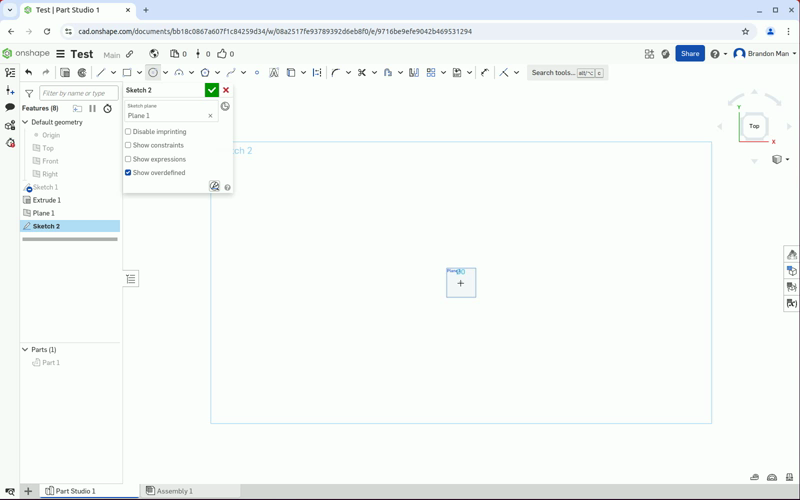
mouse_move(566, 282)
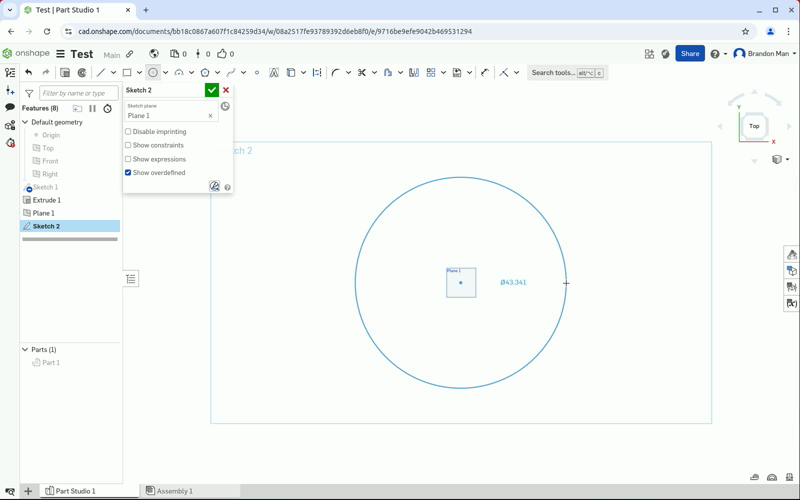
click(566, 282)
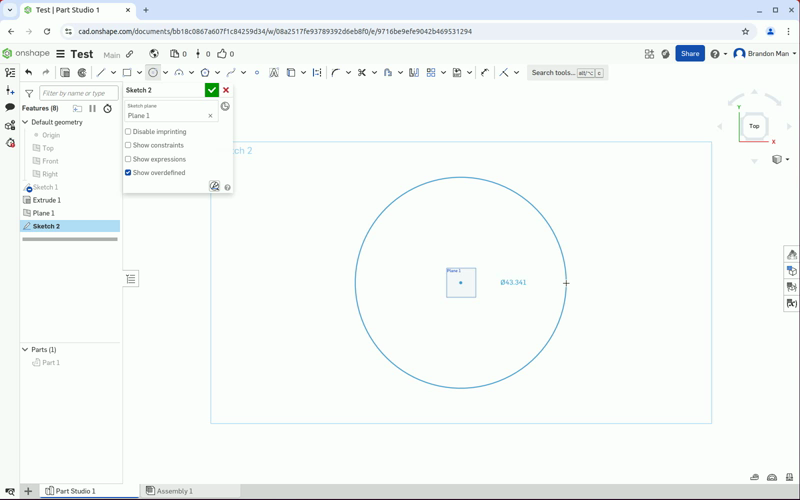
key(esc)
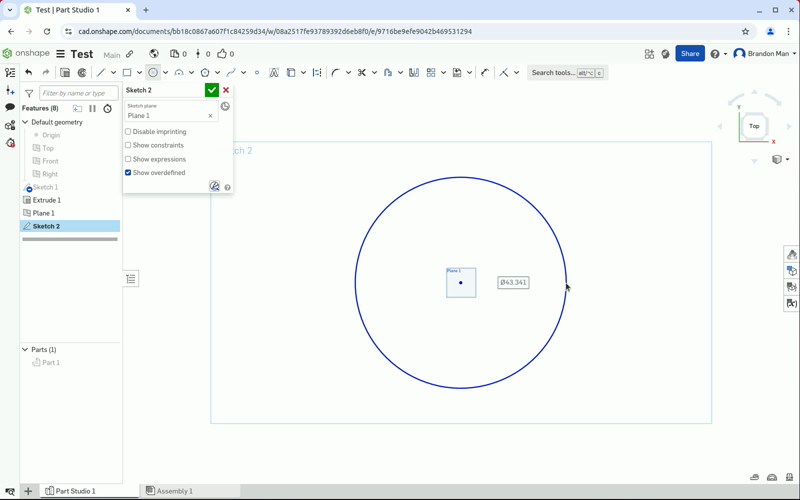
mouse_move(473, 249)
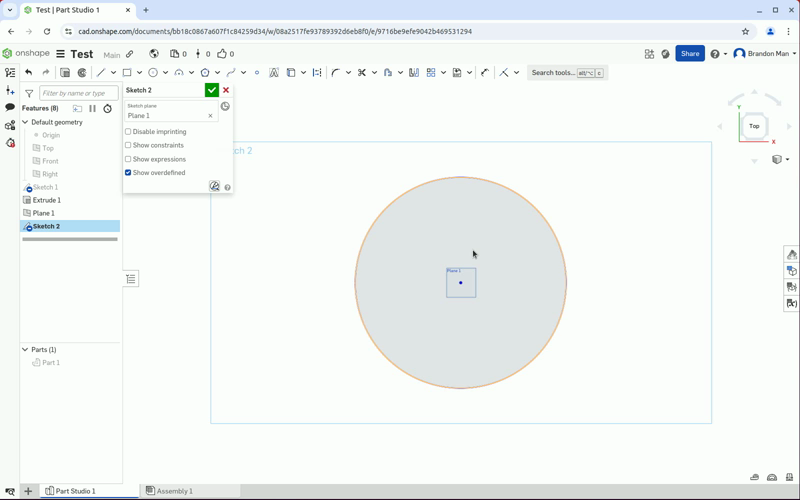
click(473, 249)
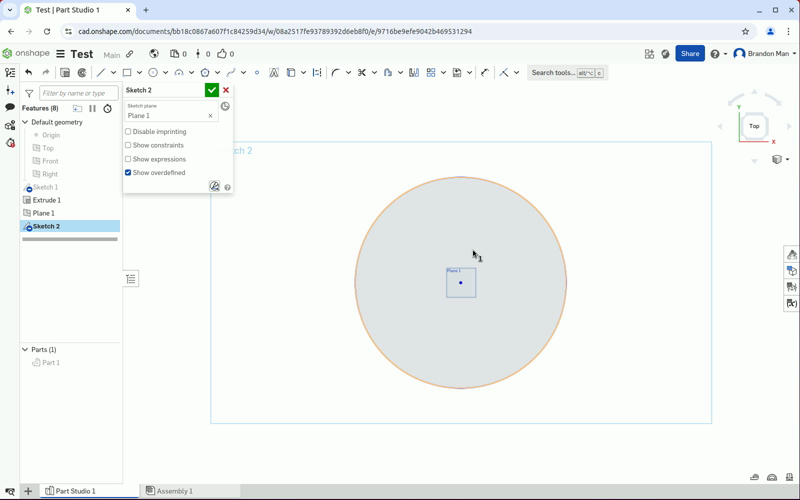
mouse_move(73, 352)
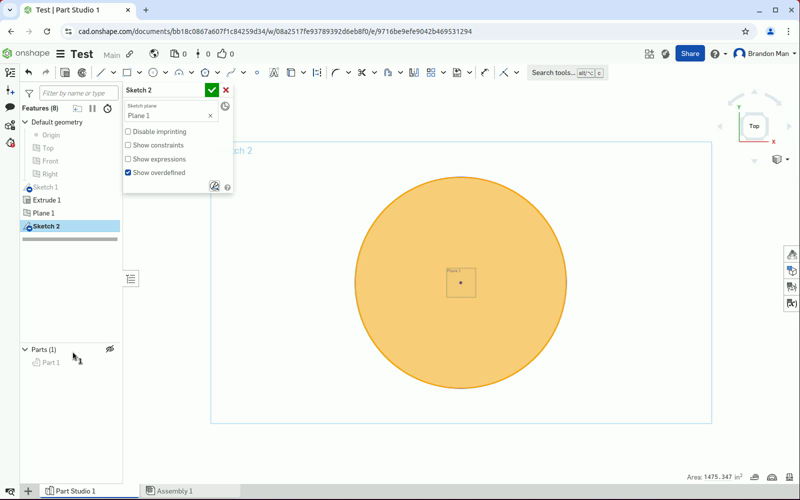
key(shift+y)
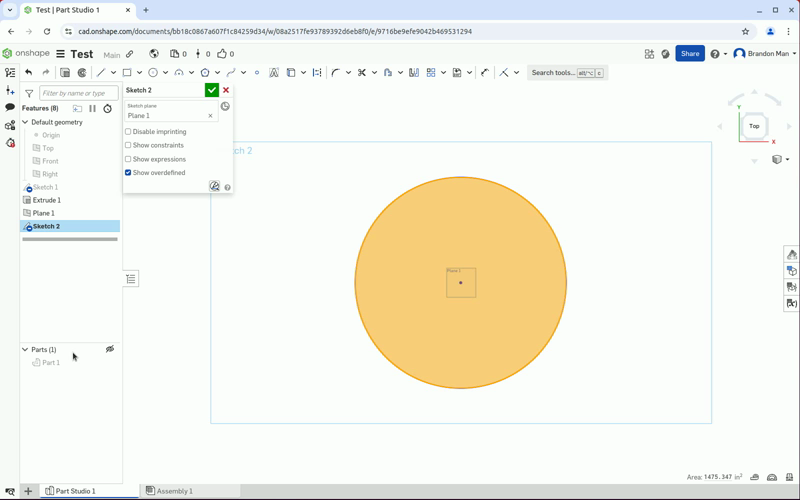
key(shift+e)
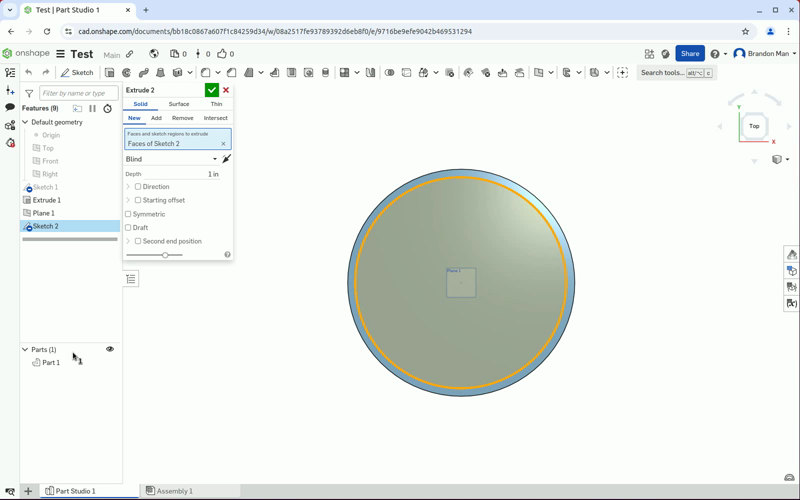
mouse_move(143, 106)
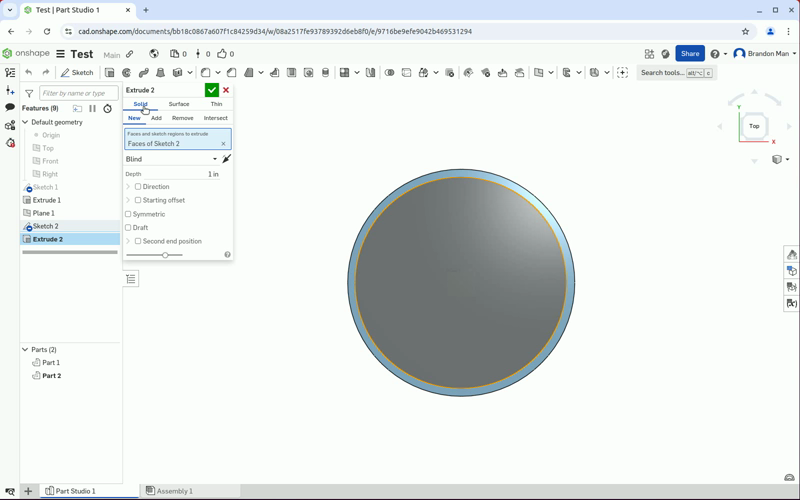
click(143, 106)
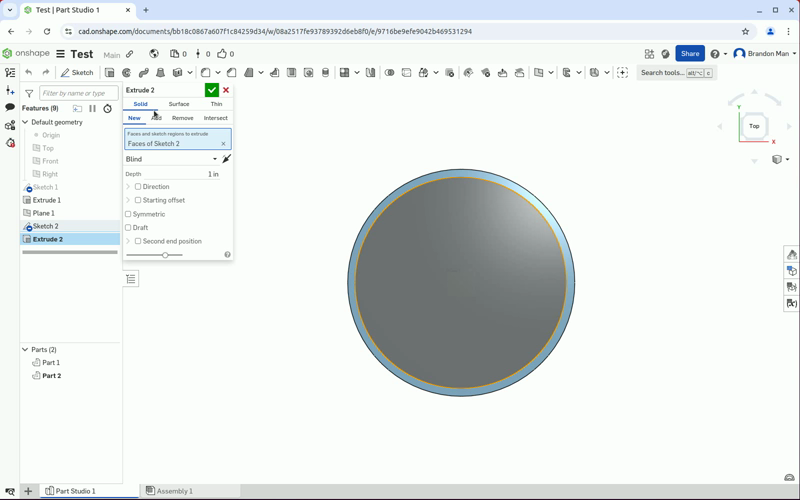
mouse_move(186, 120)
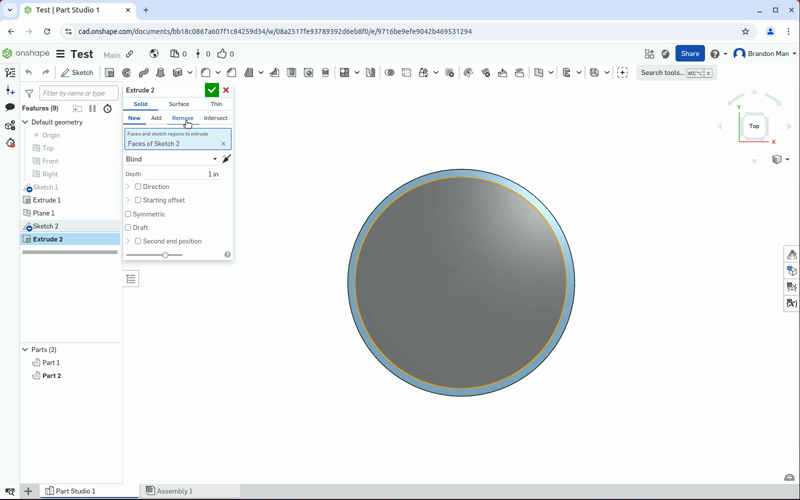
click(186, 120)
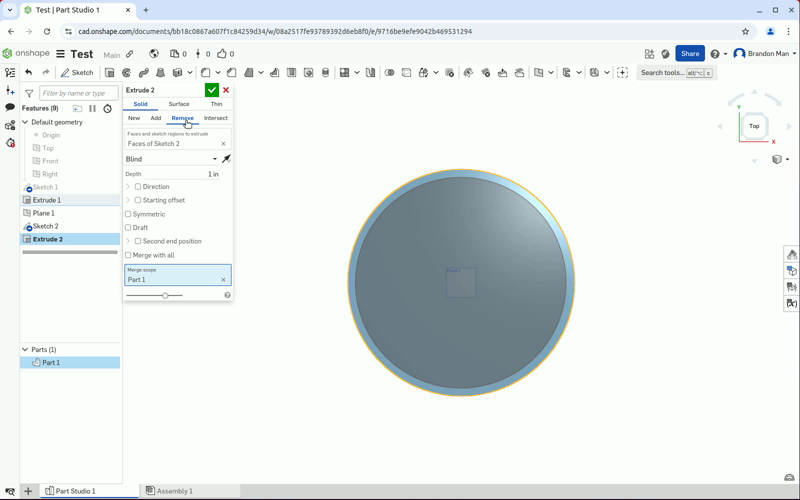
key(tab, 4)
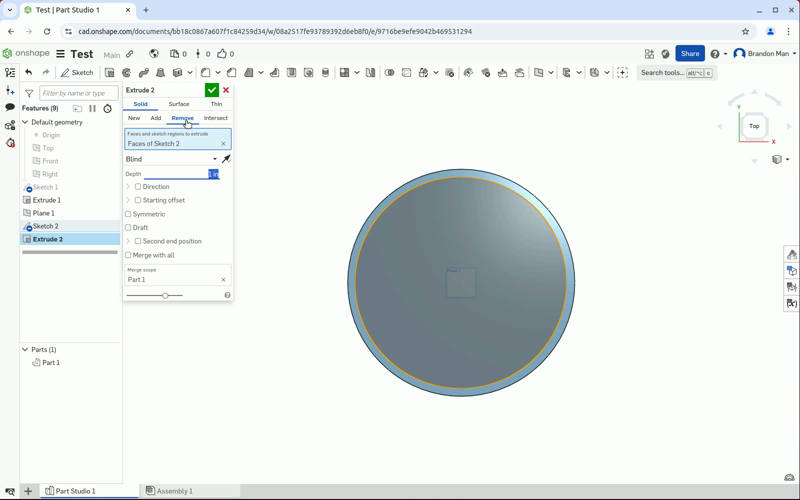
text(7.703)
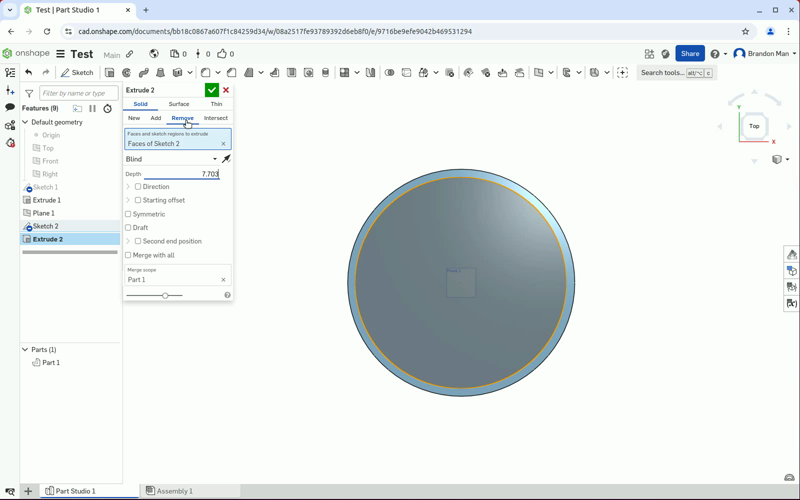
key(tab, 6)
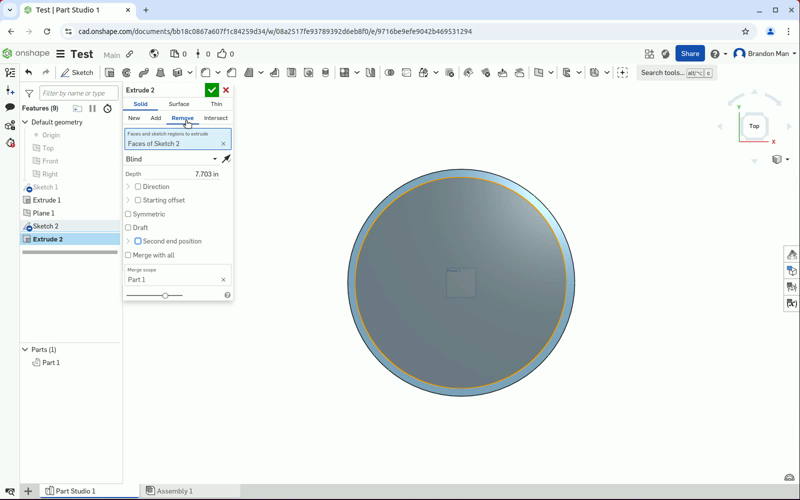
key(space)
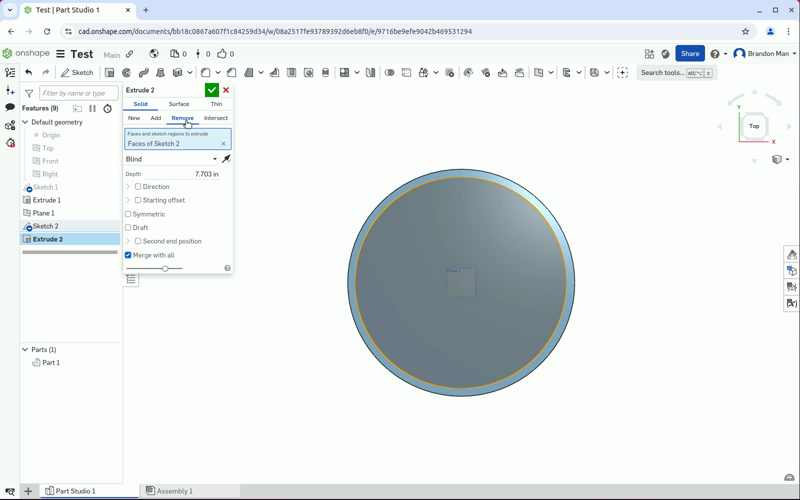
key(enter)
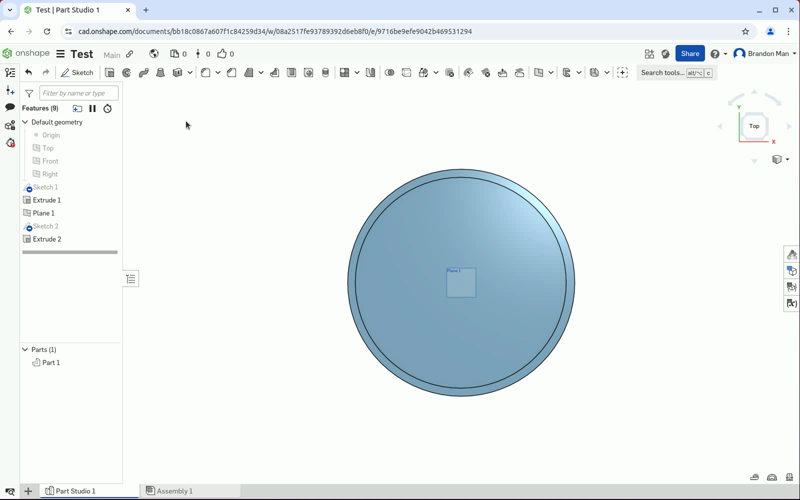
key(shift+h)
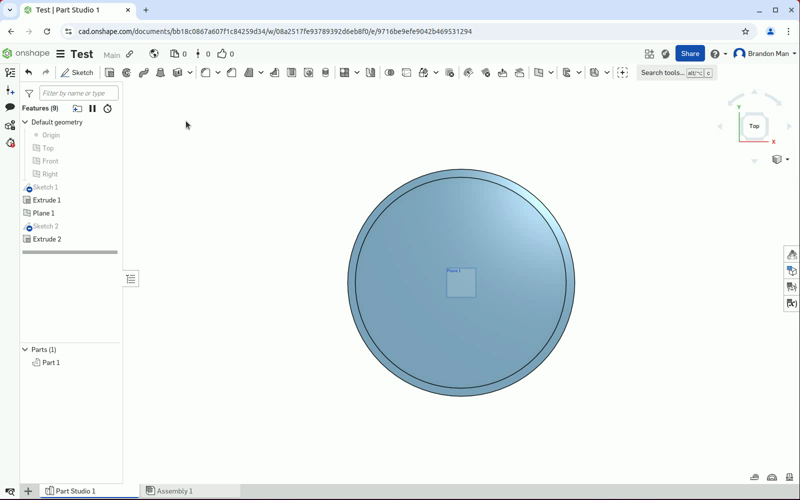
key(shift+h)
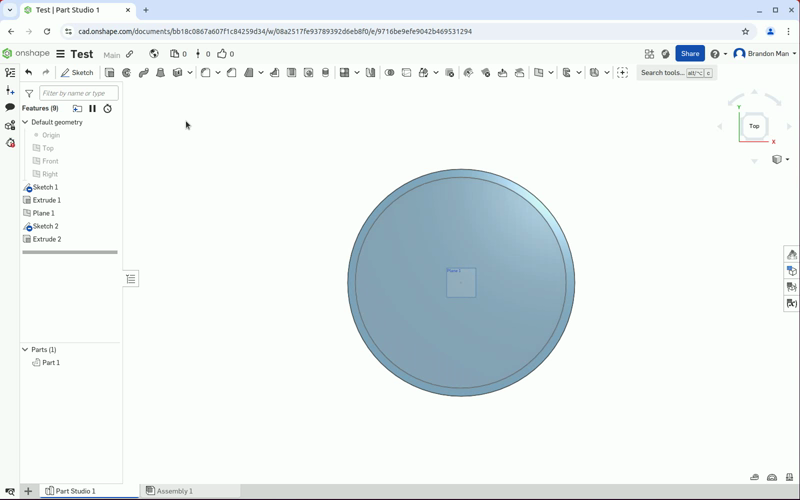
key(shift+7)
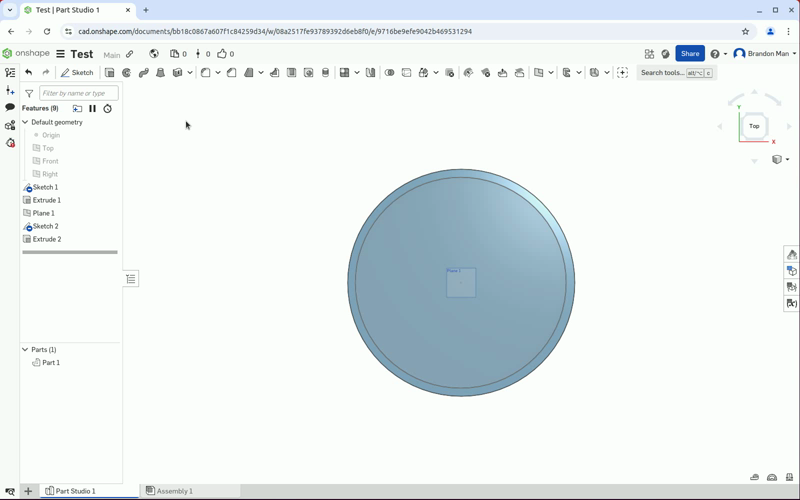
key(up, 3)
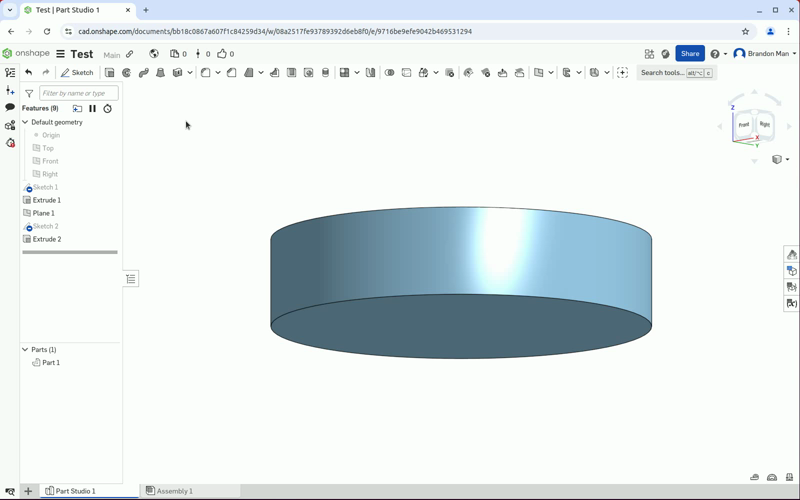
key(left, 3)
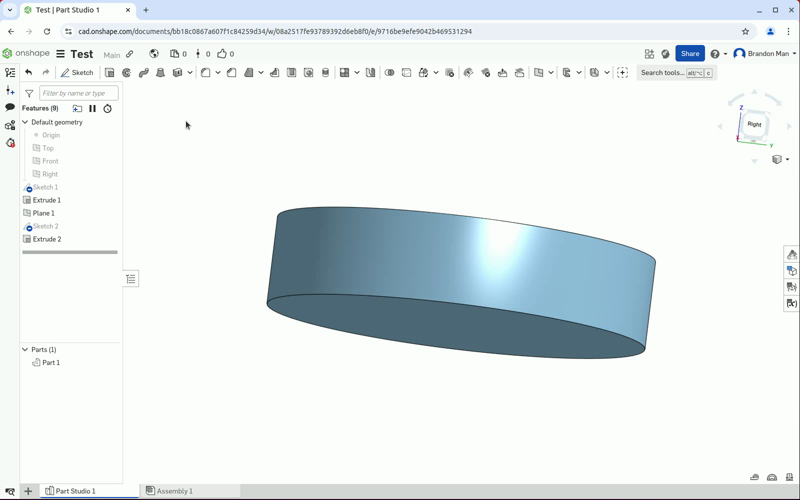
key(right, 3)
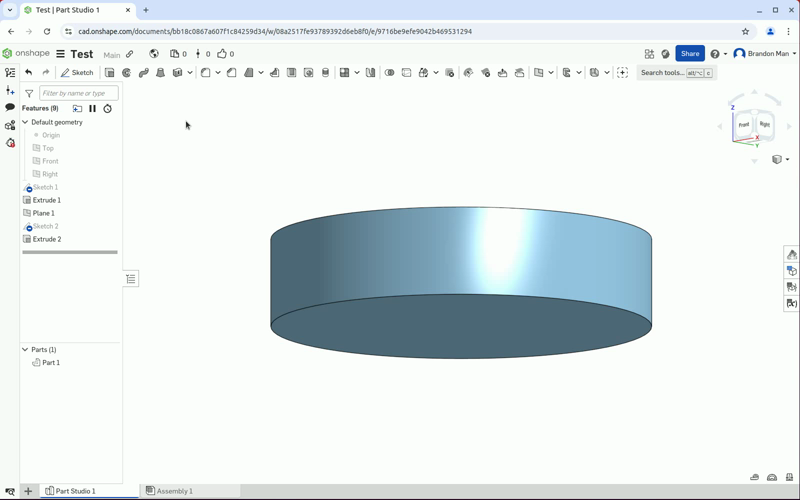
key(down, 3)
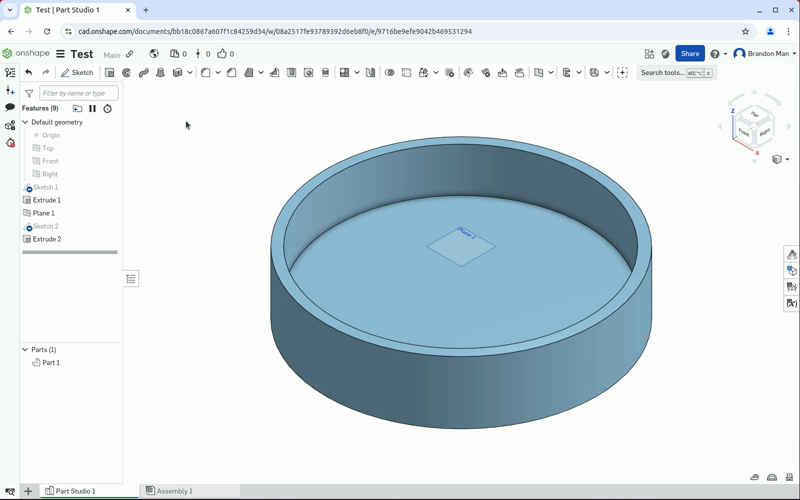
mouse_move(73, 189)
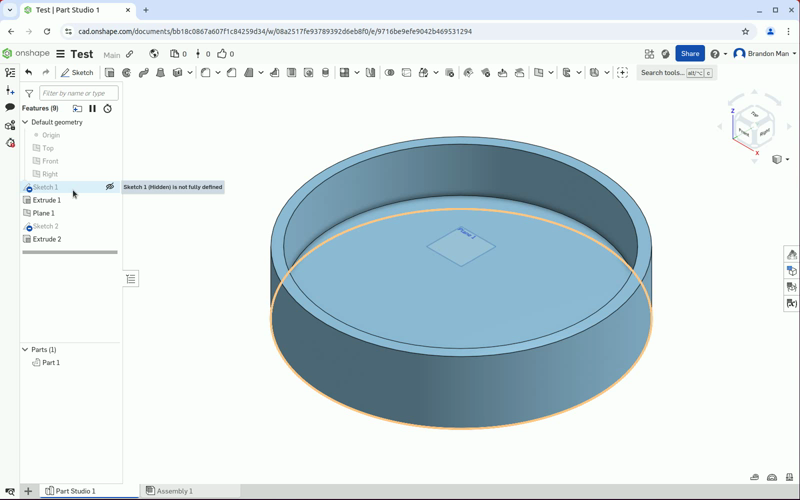
click(73, 189)